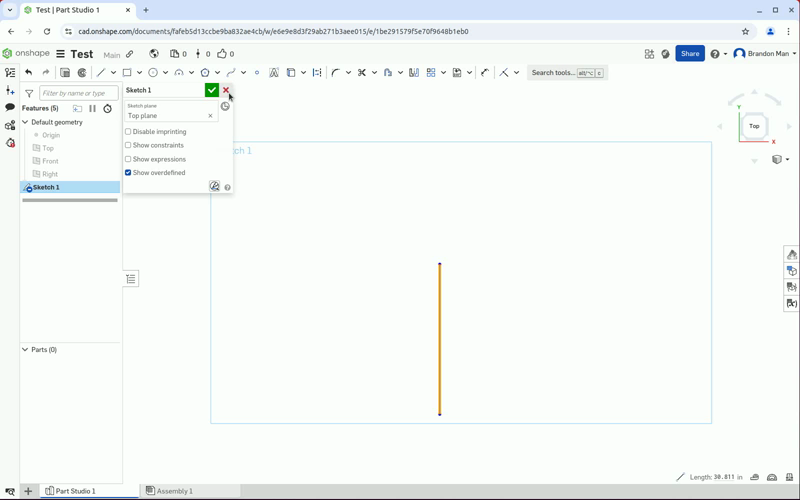
key(shift+h)
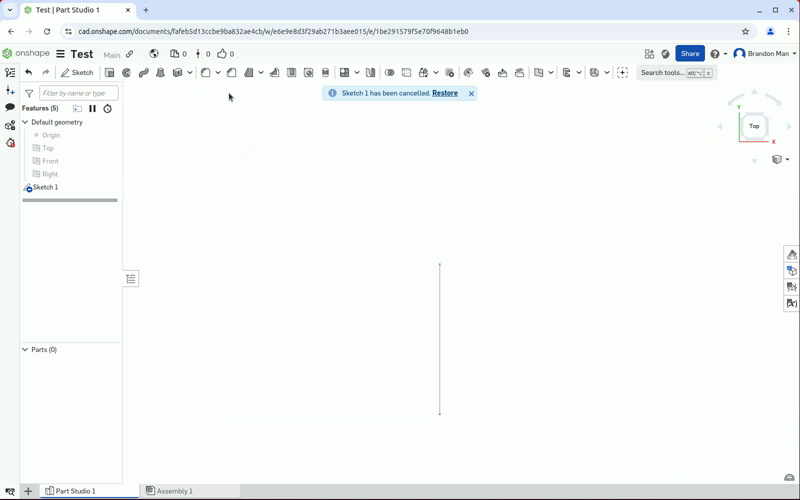
key(shift+s)
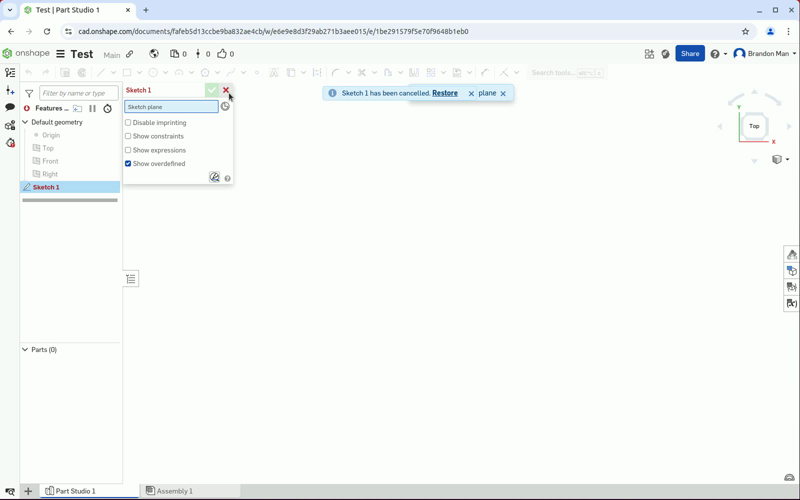
mouse_move(73, 150)
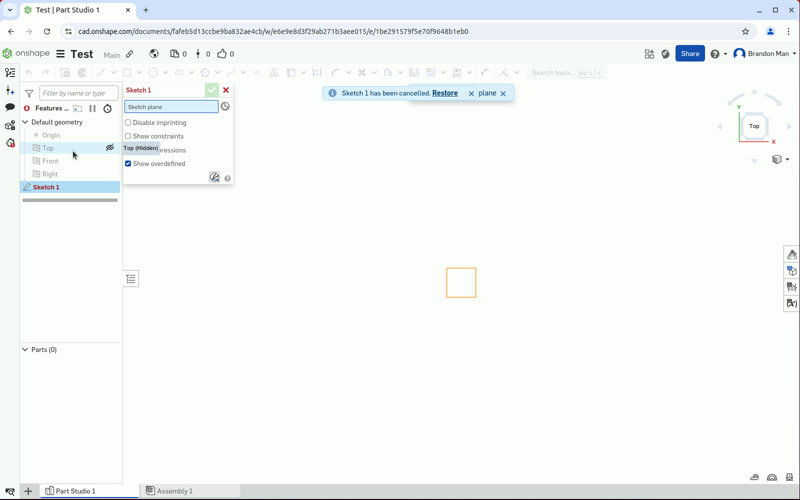
click(73, 150)
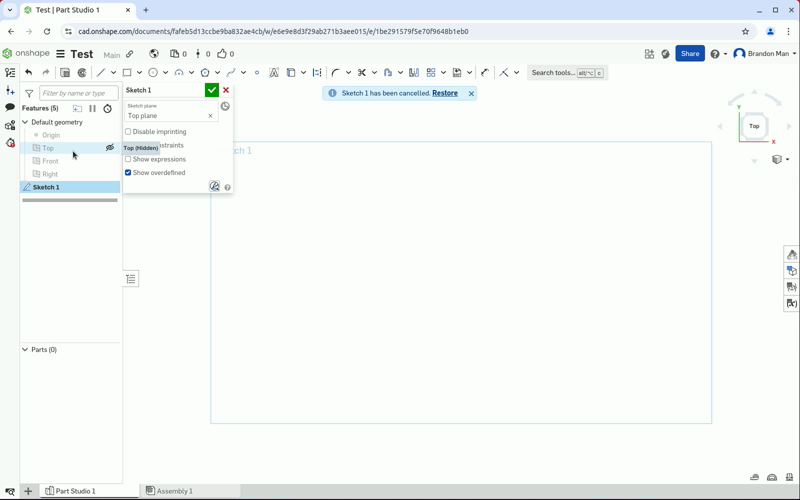
mouse_move(73, 352)
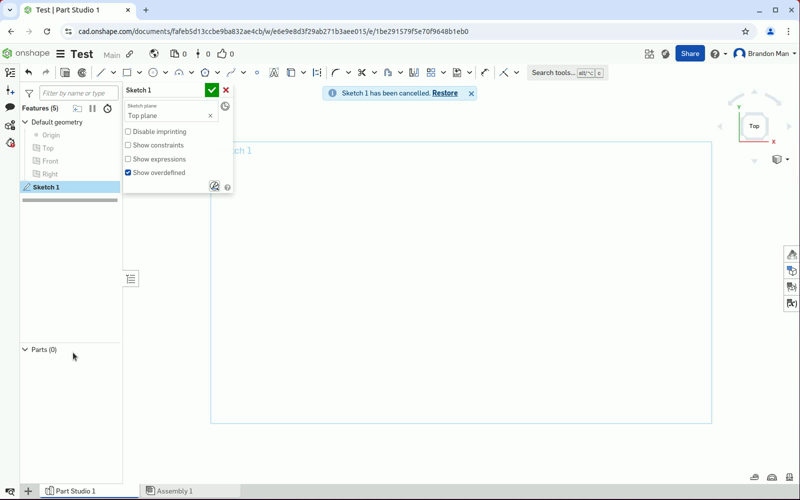
key(y)
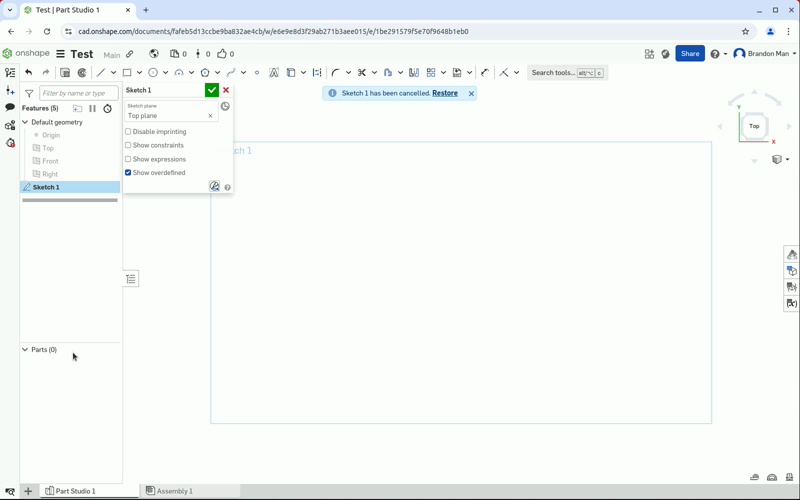
key(c)
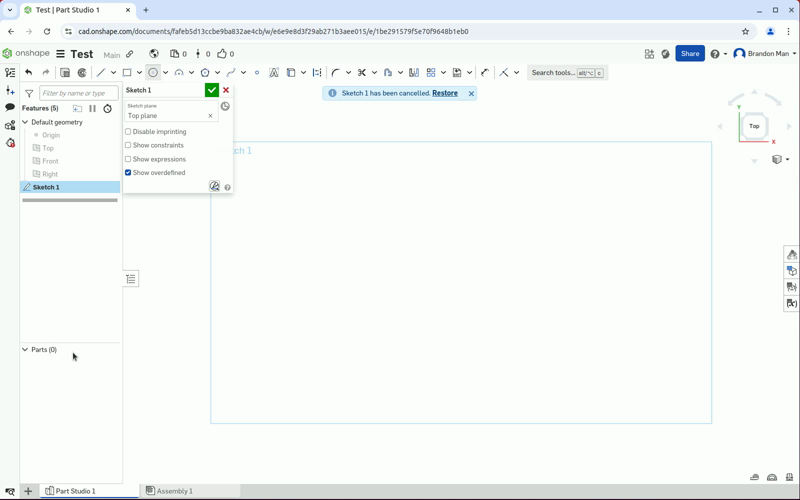
key_down(shift)
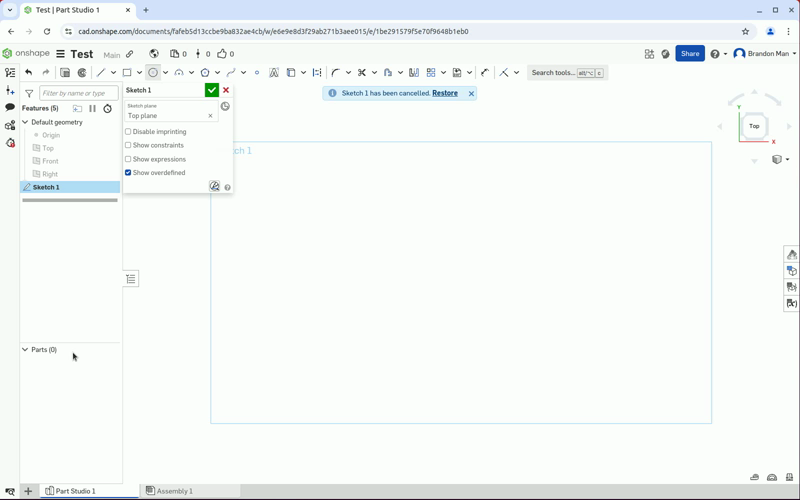
mouse_move(461, 282)
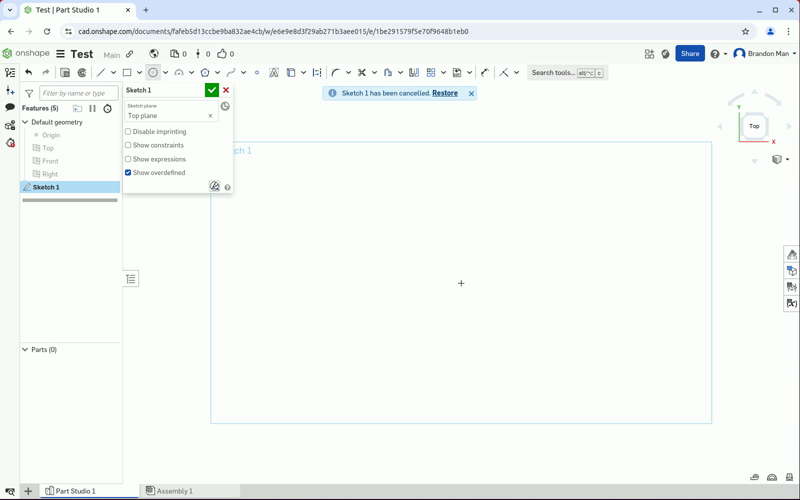
click(461, 282)
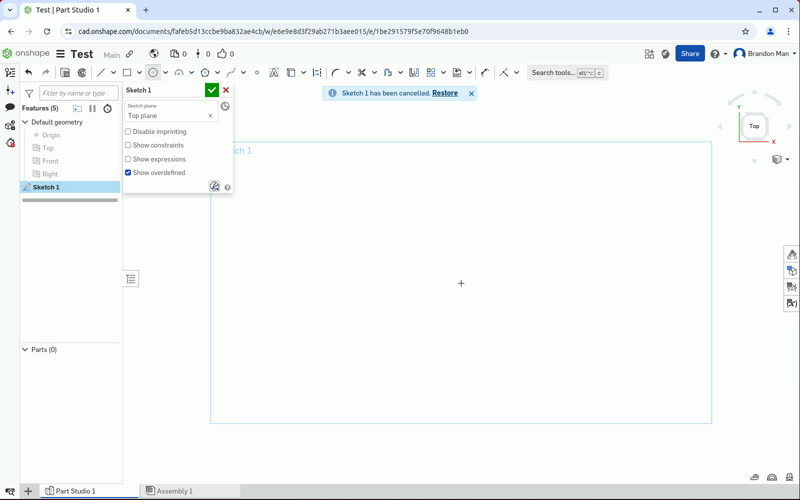
key_up(shift)
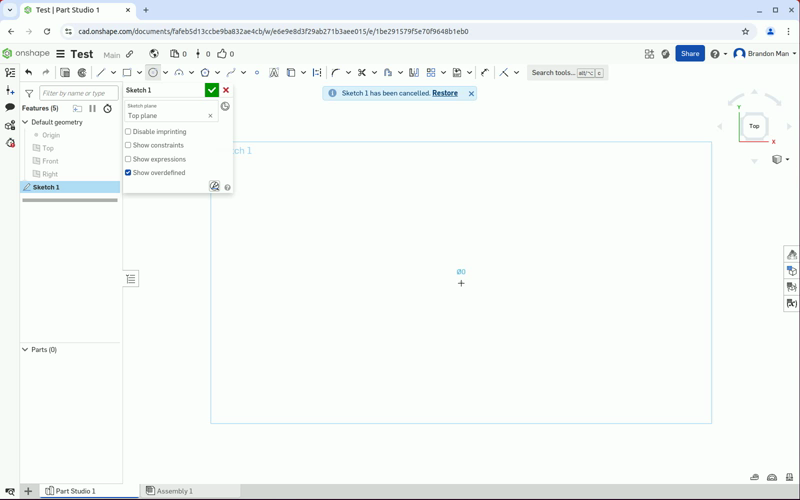
mouse_move(574, 282)
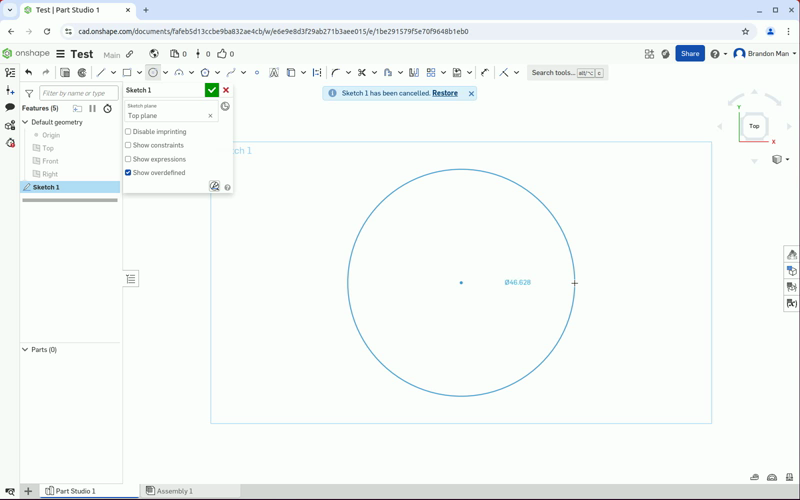
click(574, 282)
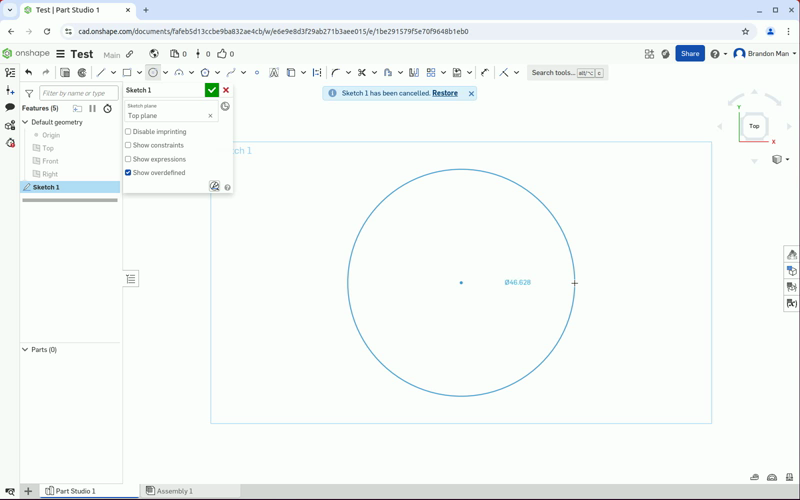
key(esc)
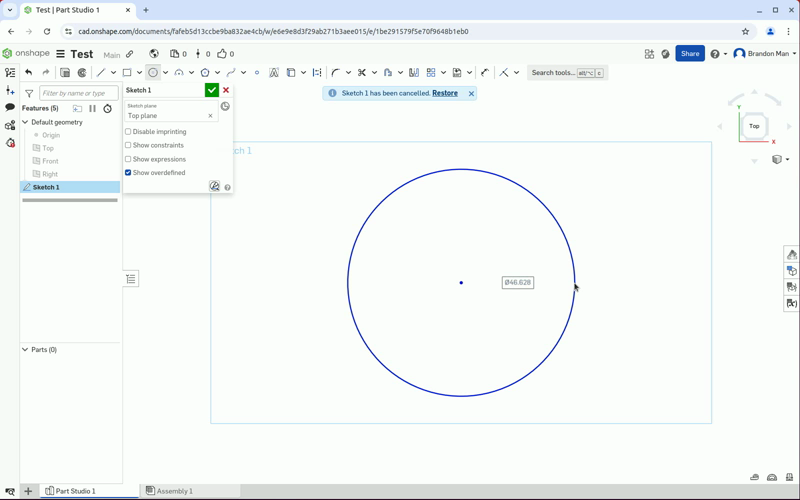
mouse_move(494, 222)
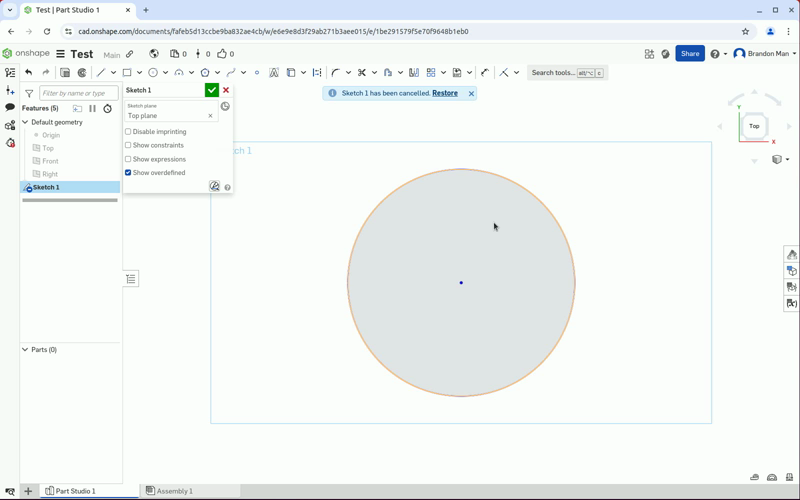
click(494, 222)
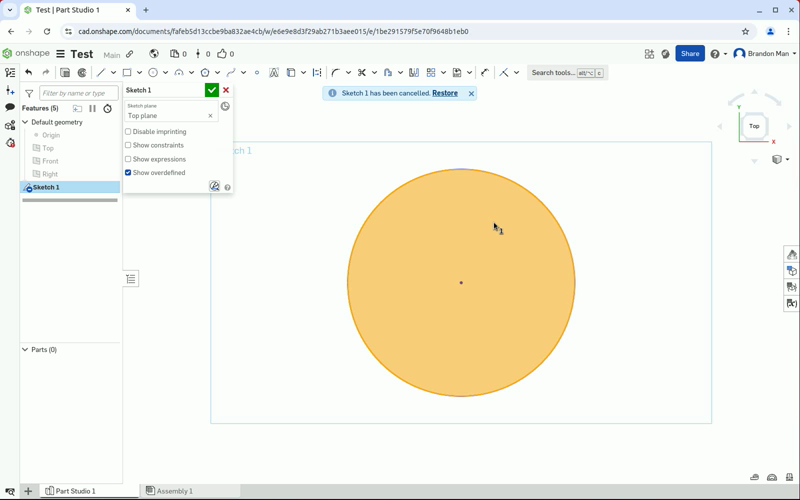
mouse_move(73, 352)
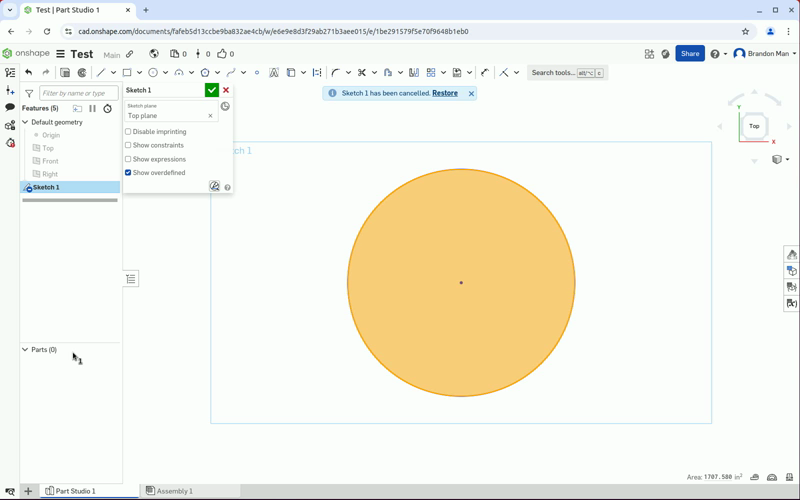
key(shift+y)
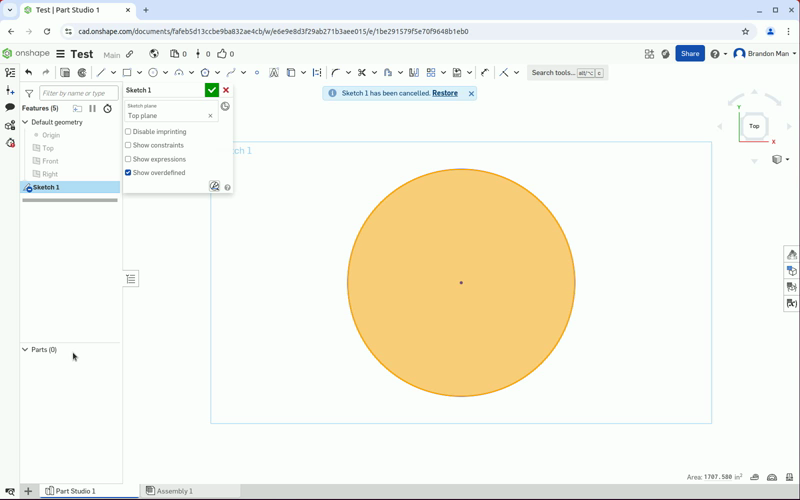
key(shift+e)
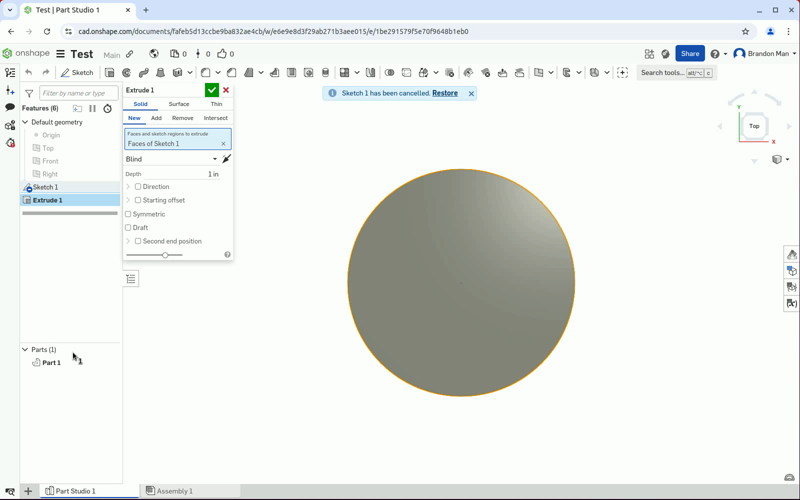
mouse_move(143, 106)
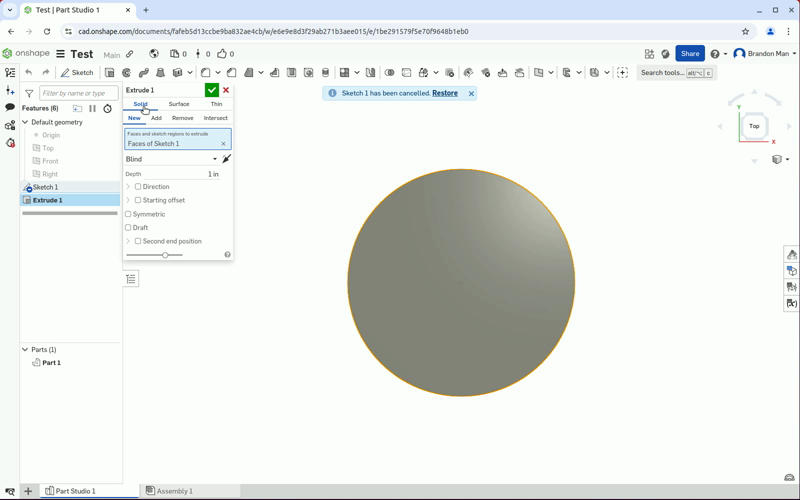
click(143, 106)
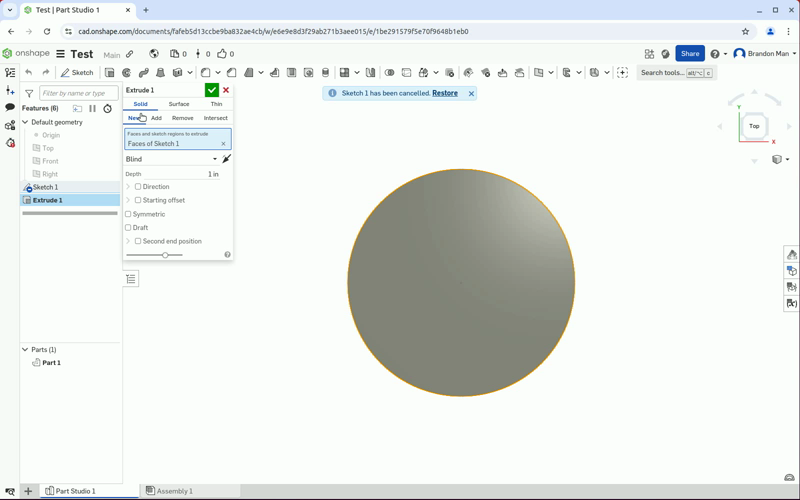
mouse_move(137, 120)
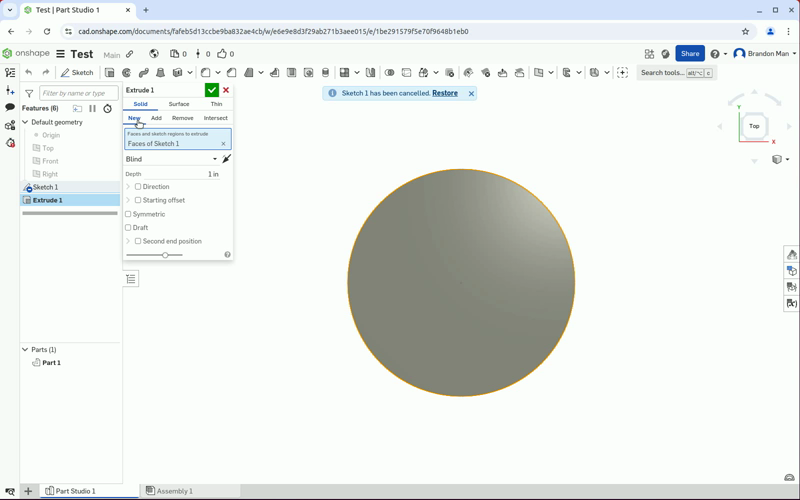
click(137, 120)
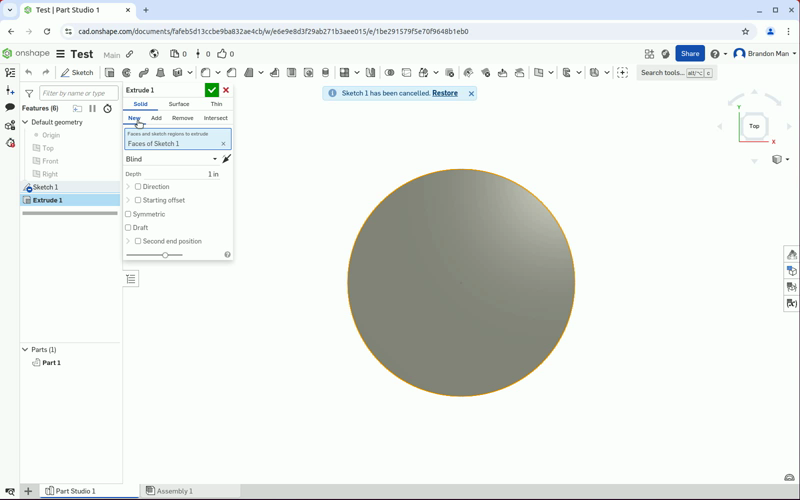
key(tab, 4)
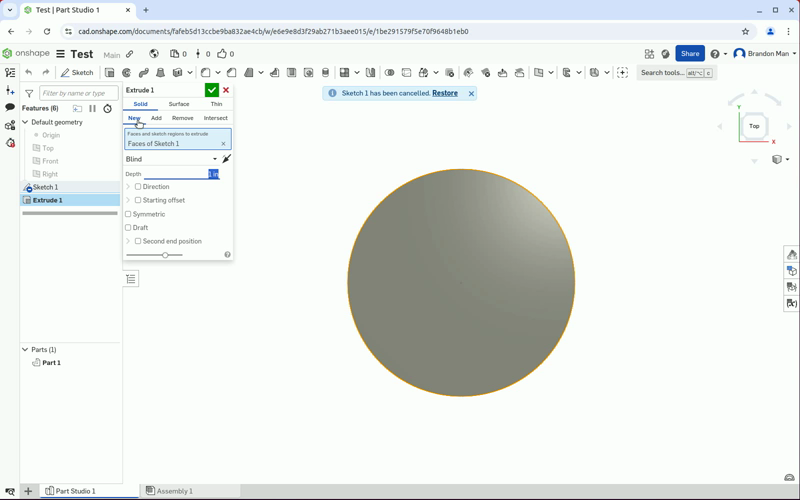
text(1.204)
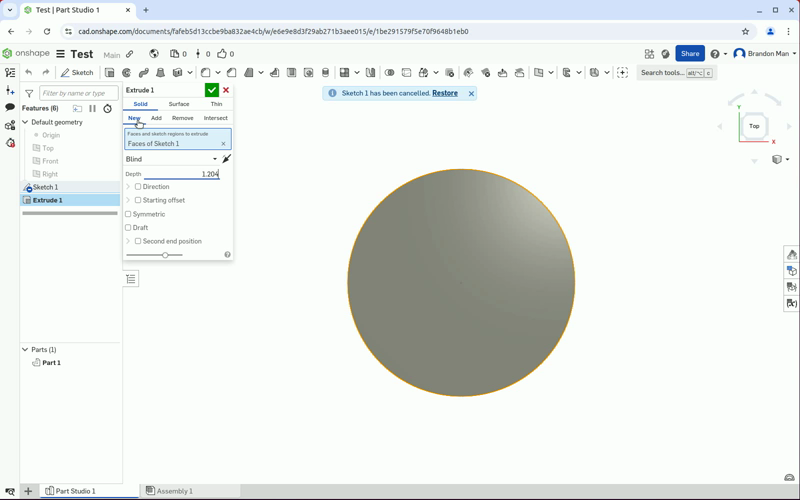
key(enter)
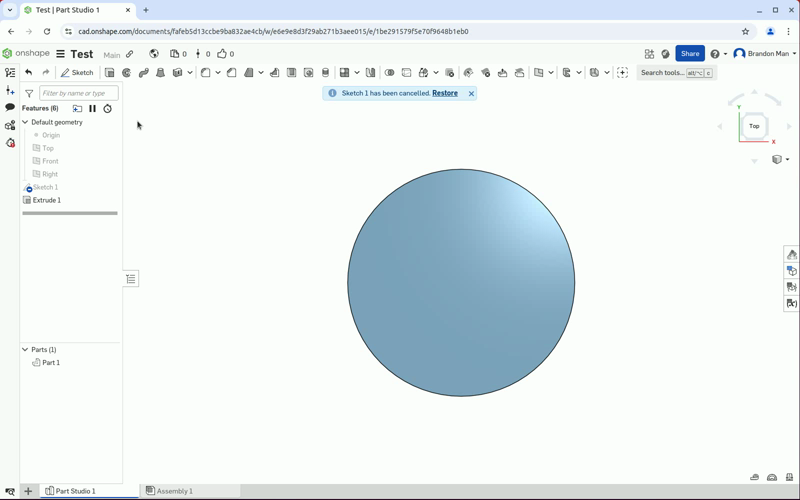
key(shift+h)
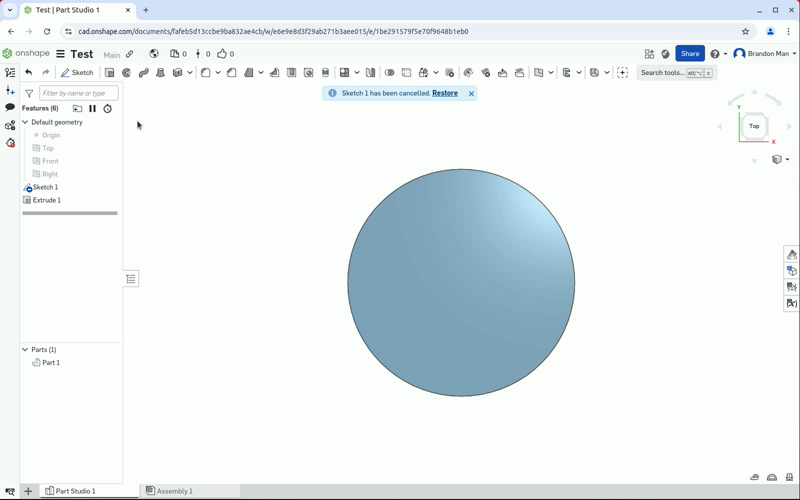
key(shift+h)
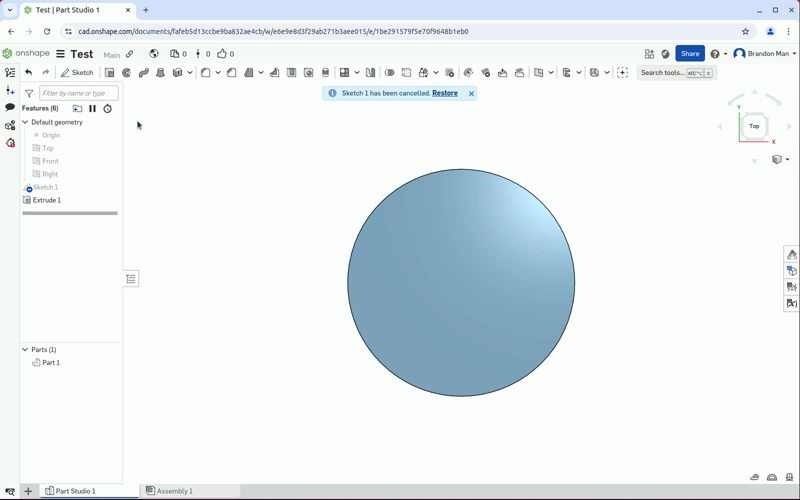
mouse_move(73, 189)
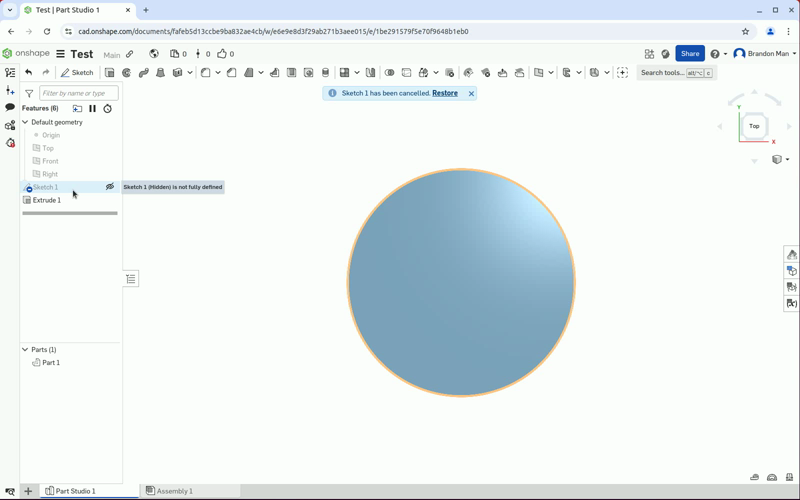
click(73, 189)
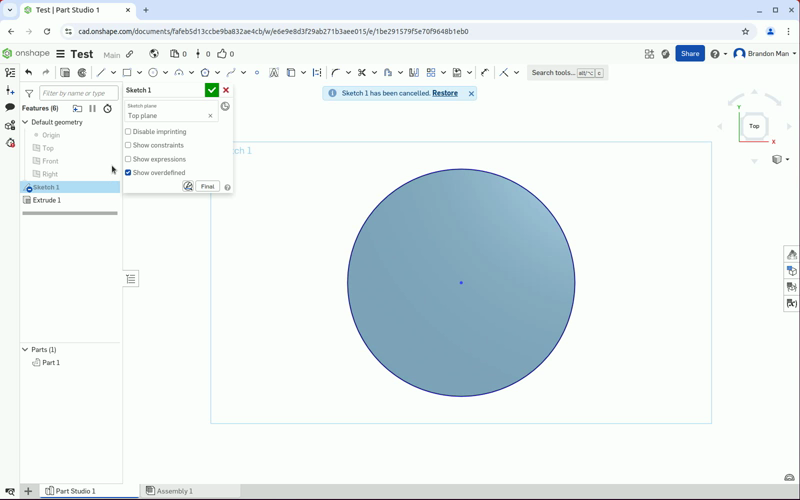
mouse_move(229, 92)
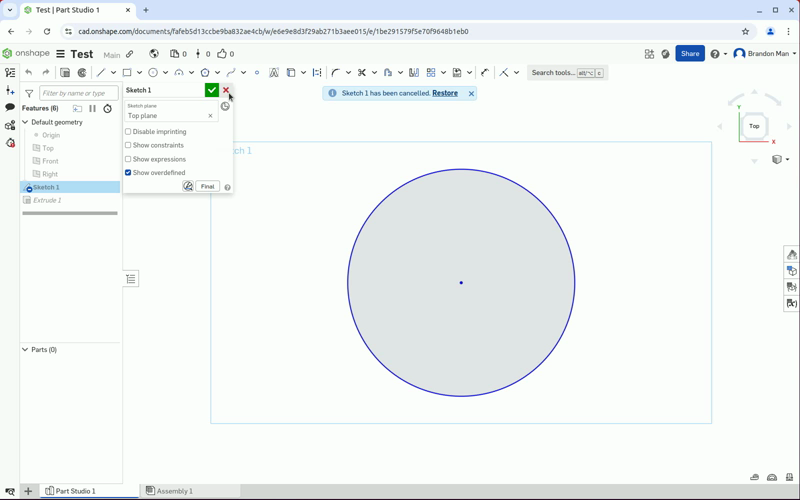
click(229, 92)
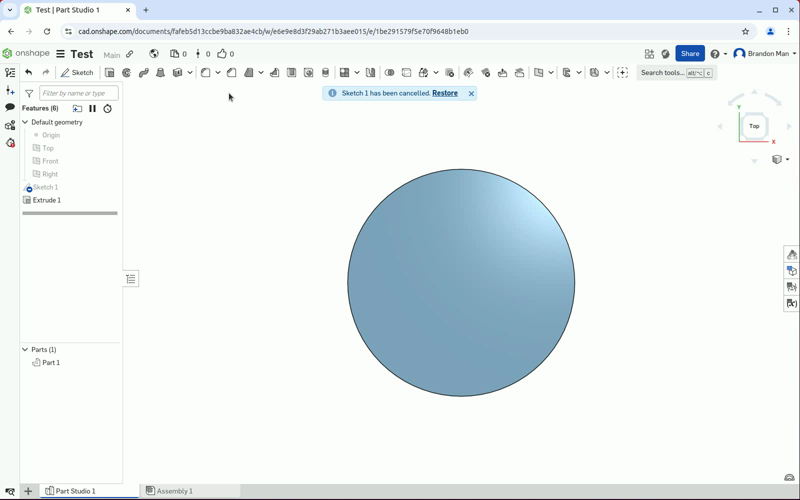
mouse_move(541, 75)
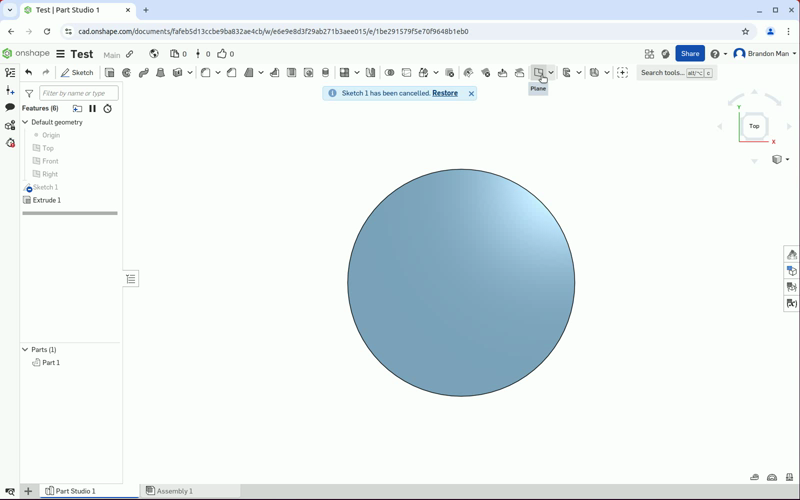
click(541, 75)
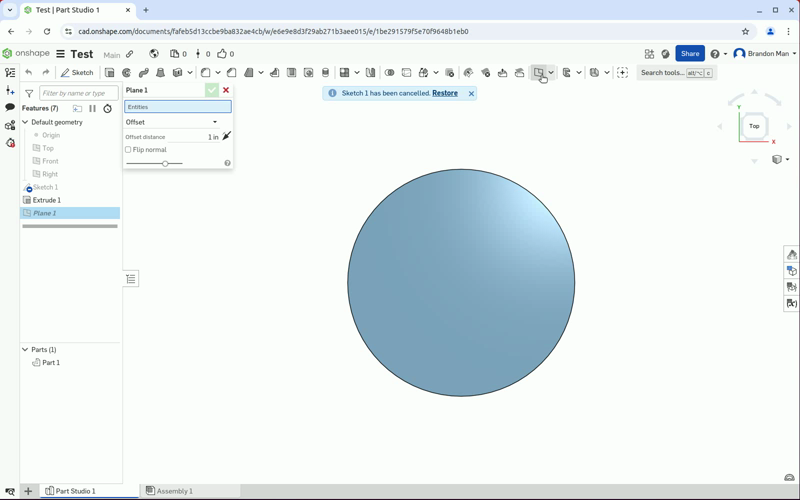
mouse_move(73, 150)
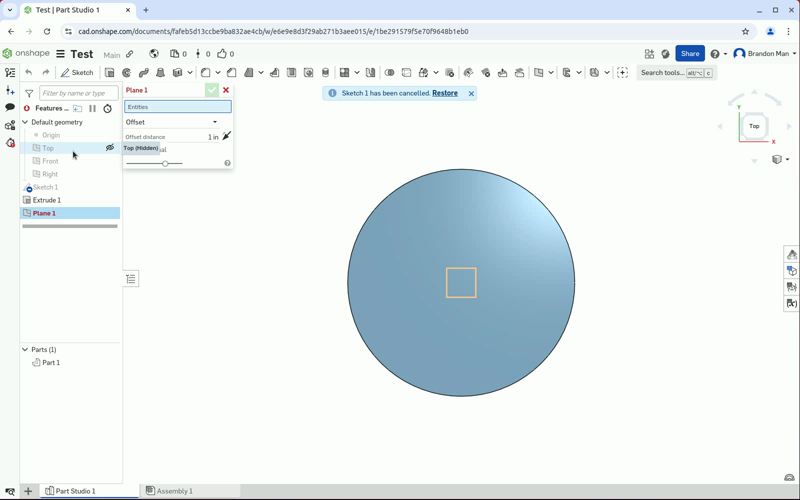
click(73, 150)
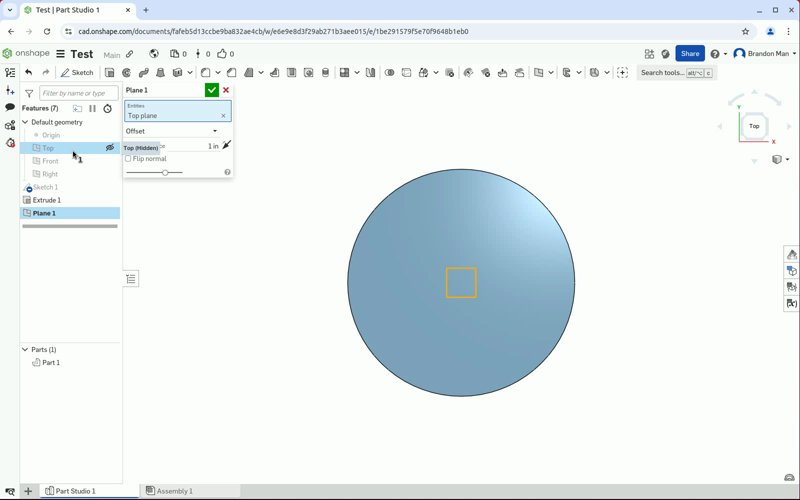
key(tab, 2)
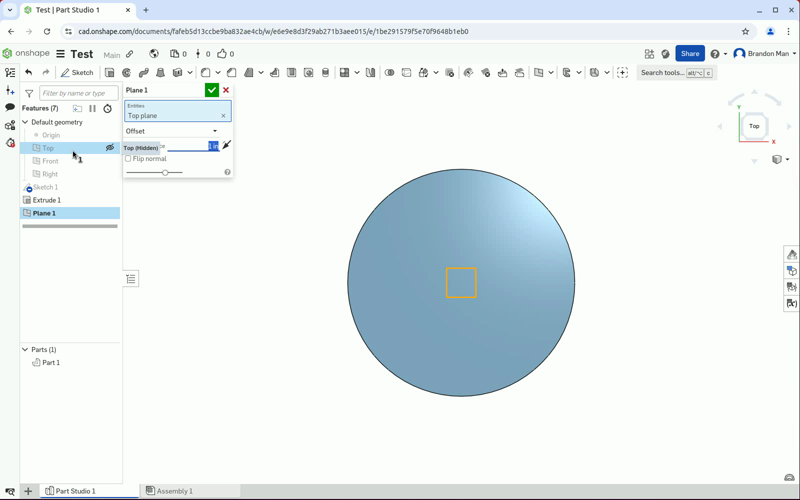
text(1.202)
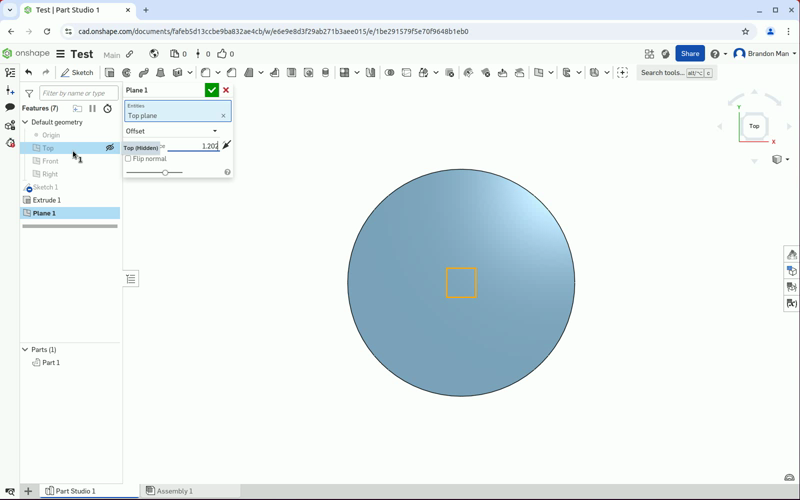
key(enter, 2)
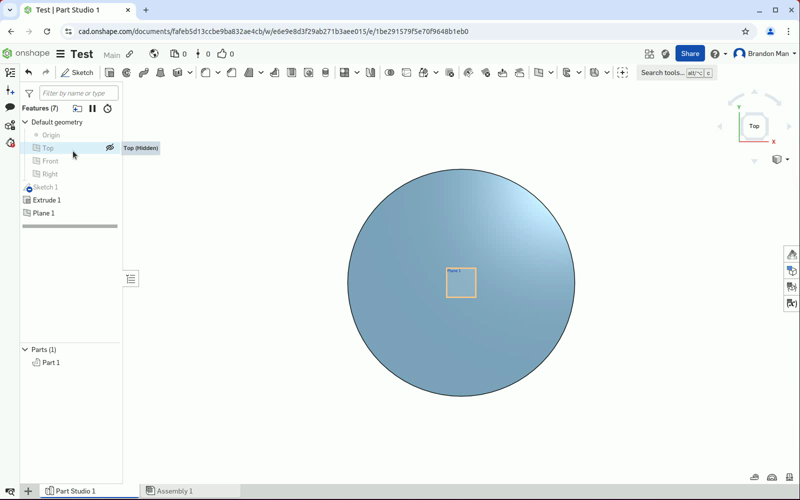
key(shift+s)
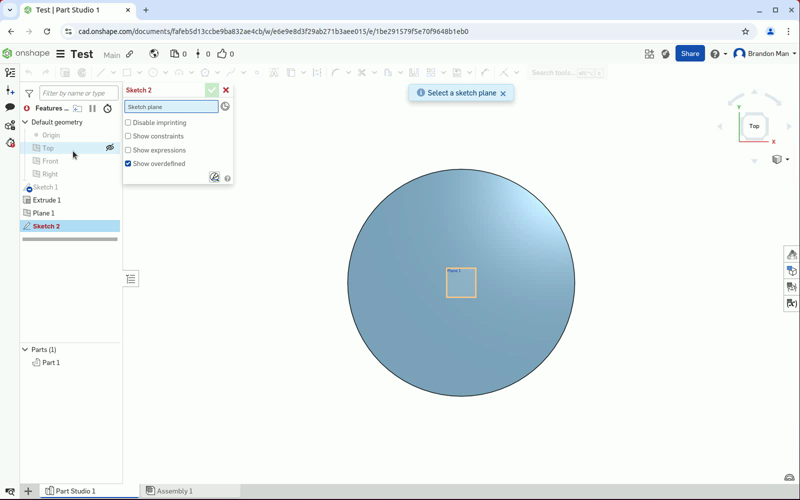
mouse_move(73, 215)
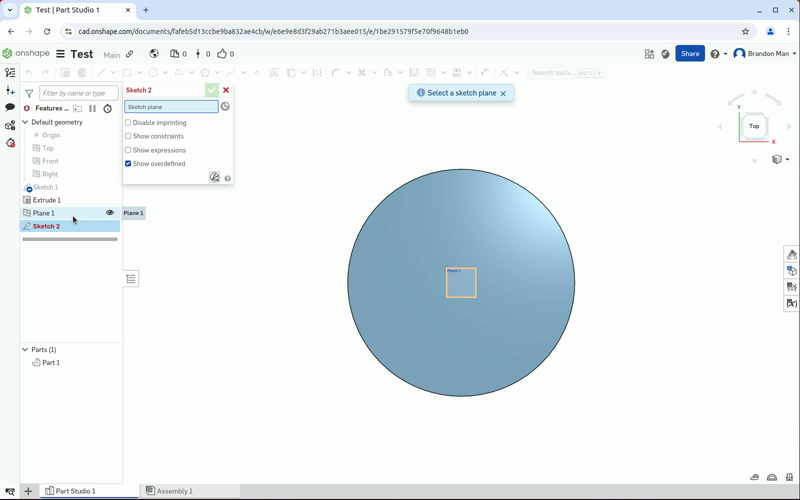
click(73, 215)
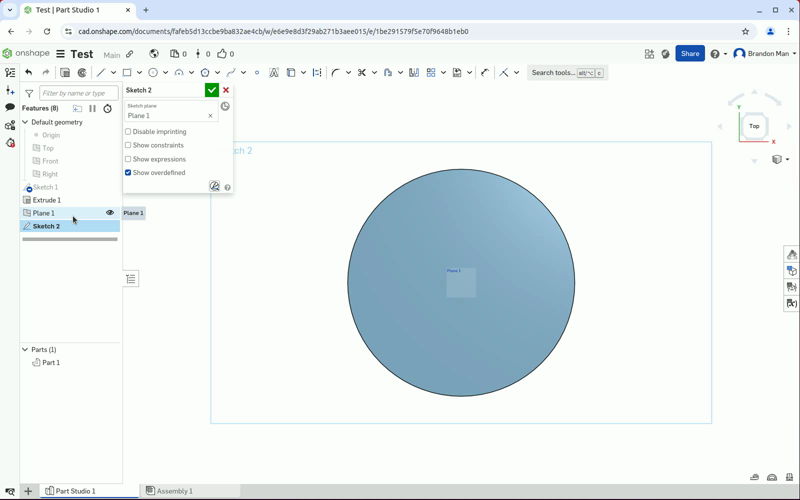
mouse_move(73, 352)
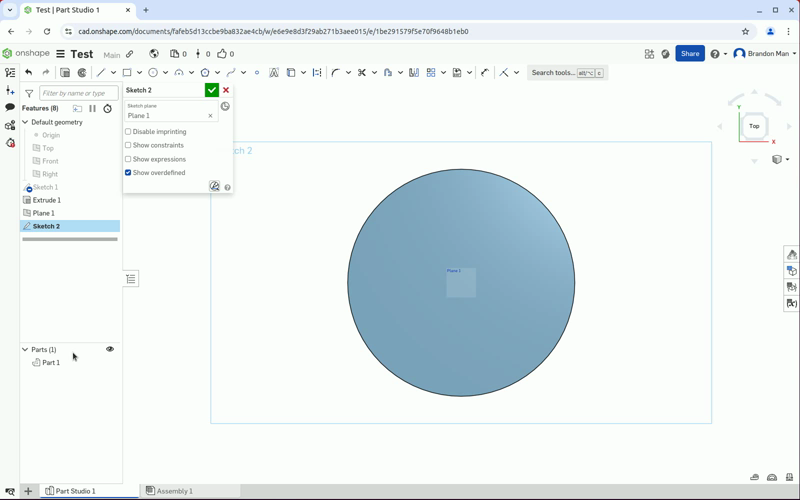
key(y)
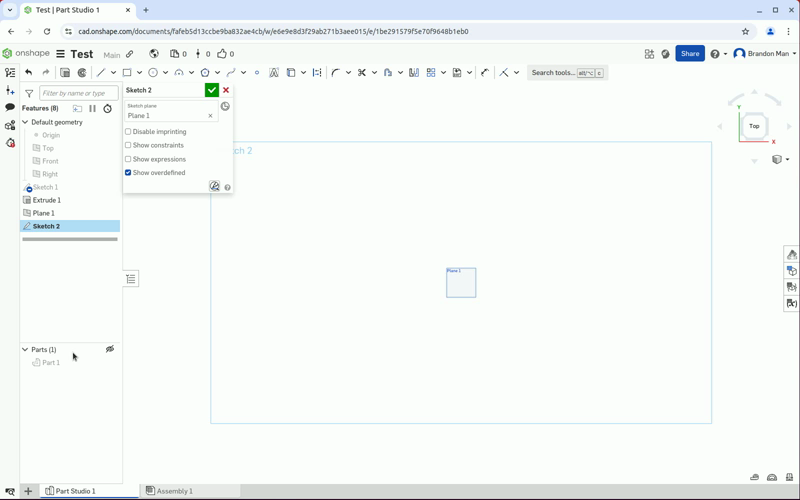
key(c)
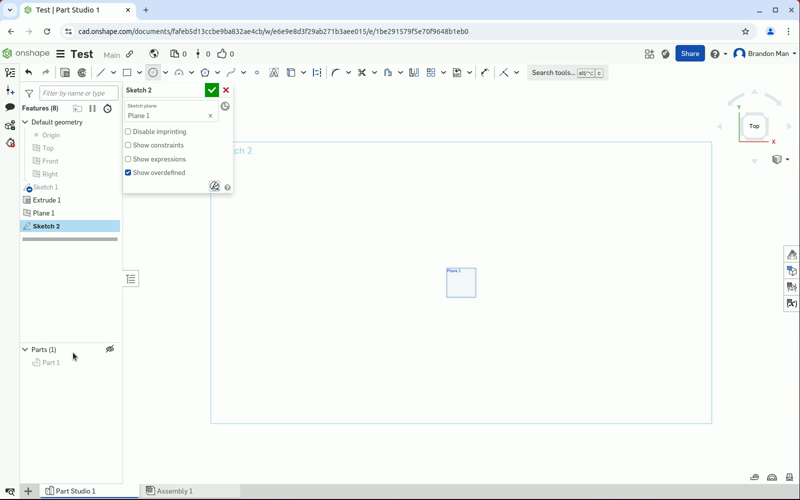
key_down(shift)
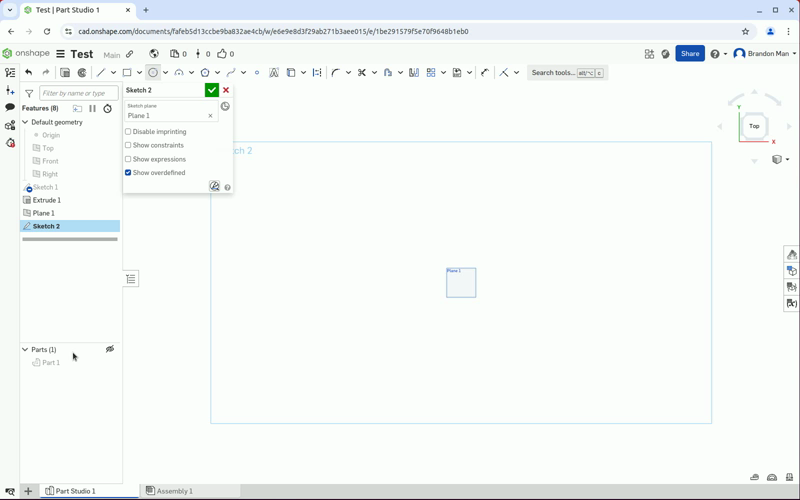
mouse_move(461, 282)
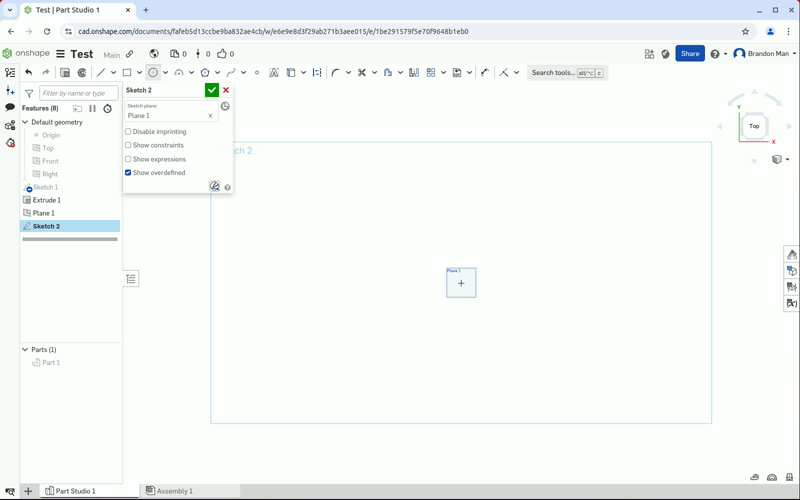
click(461, 282)
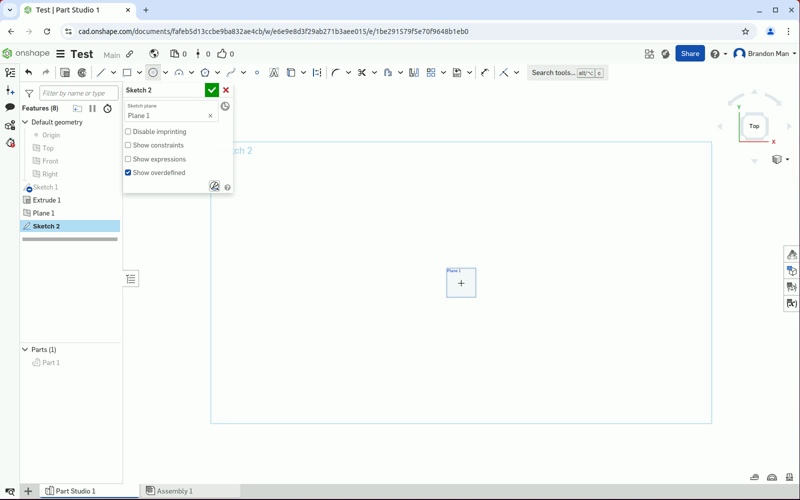
key_up(shift)
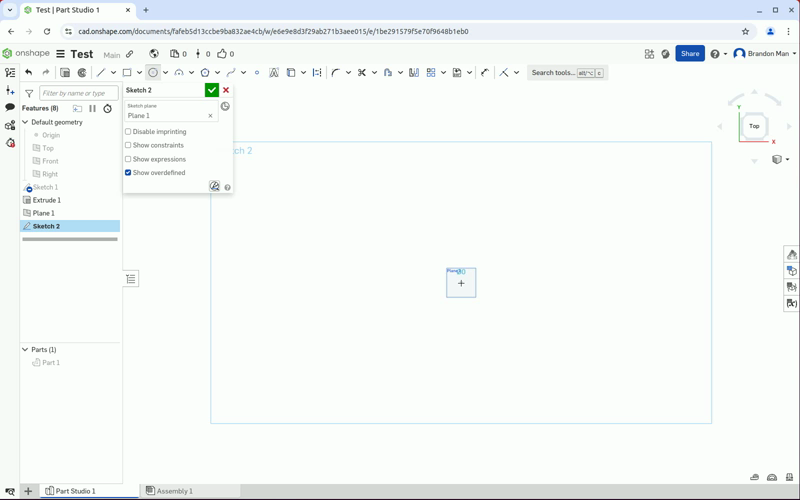
mouse_move(556, 282)
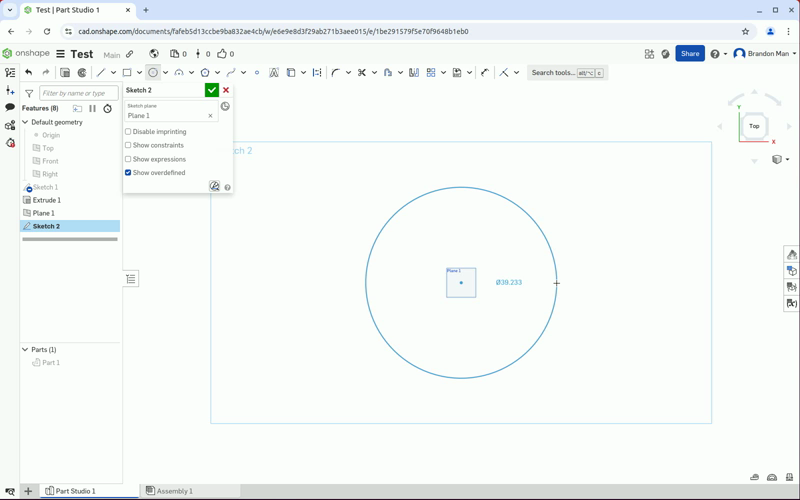
click(556, 282)
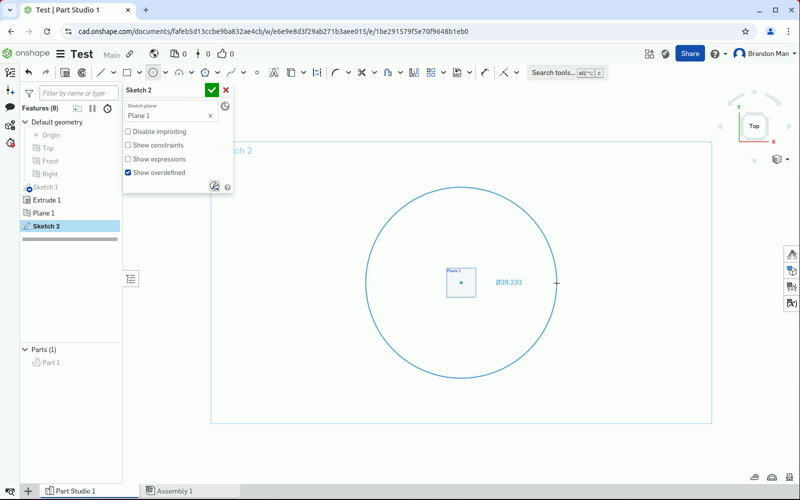
key(esc)
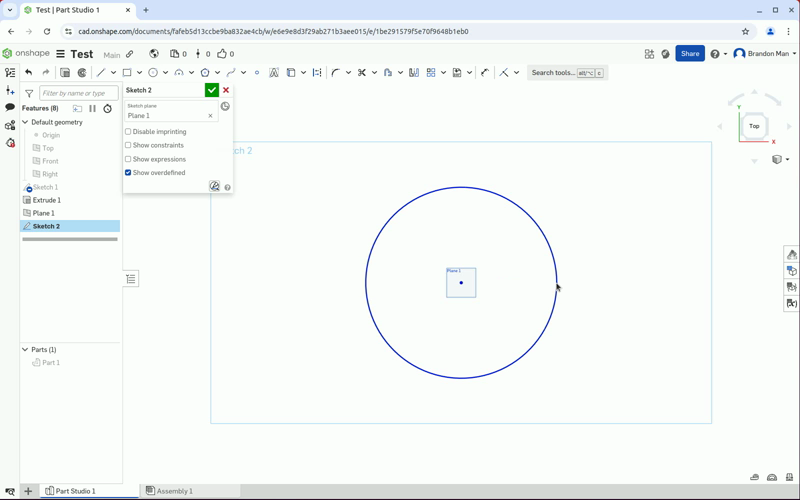
mouse_move(460, 350)
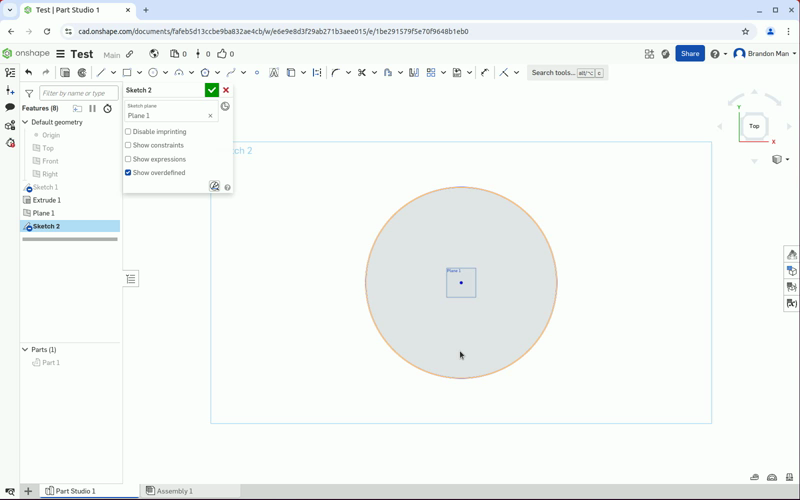
click(460, 350)
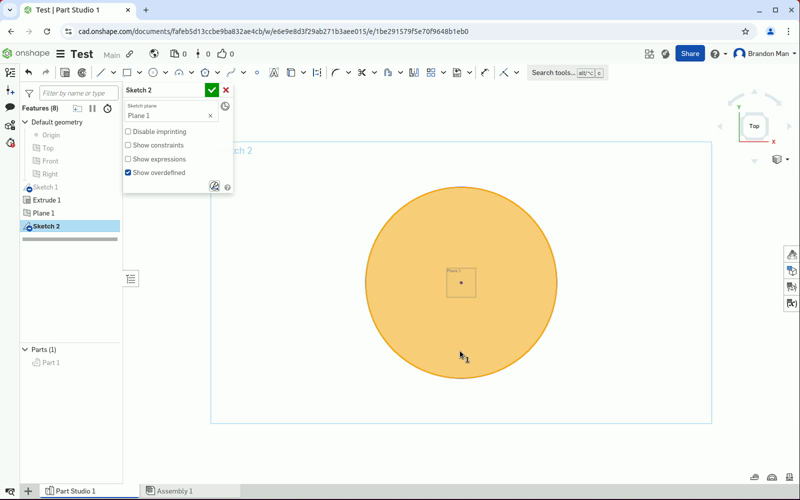
mouse_move(73, 352)
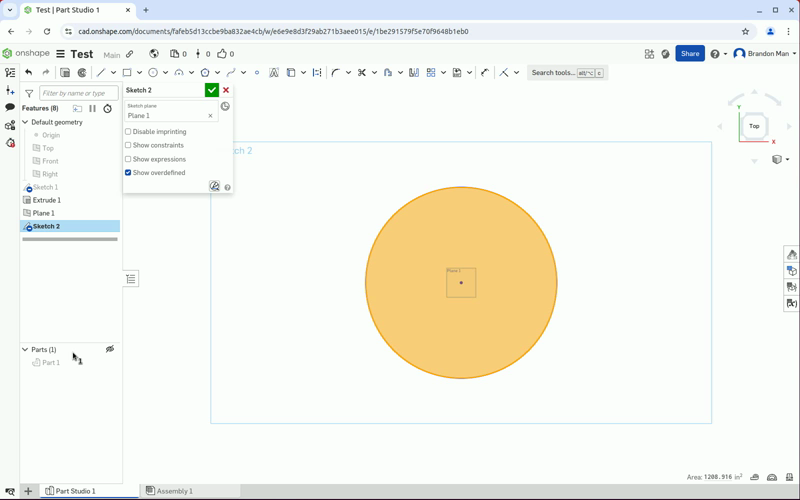
key(shift+y)
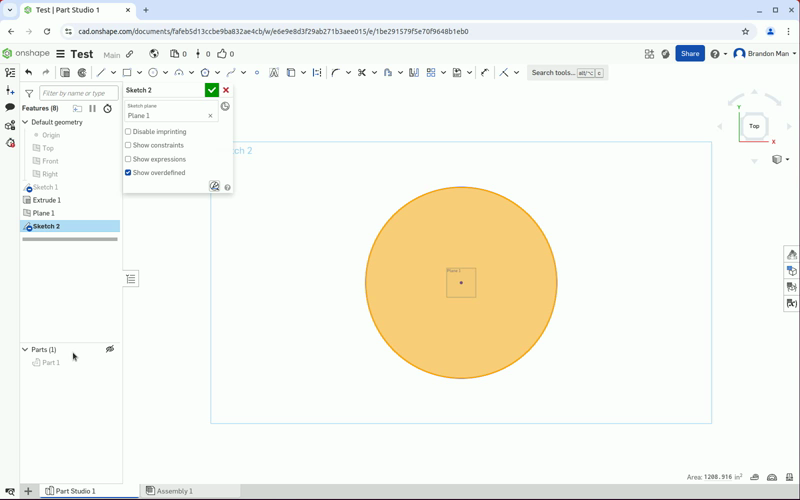
key(shift+e)
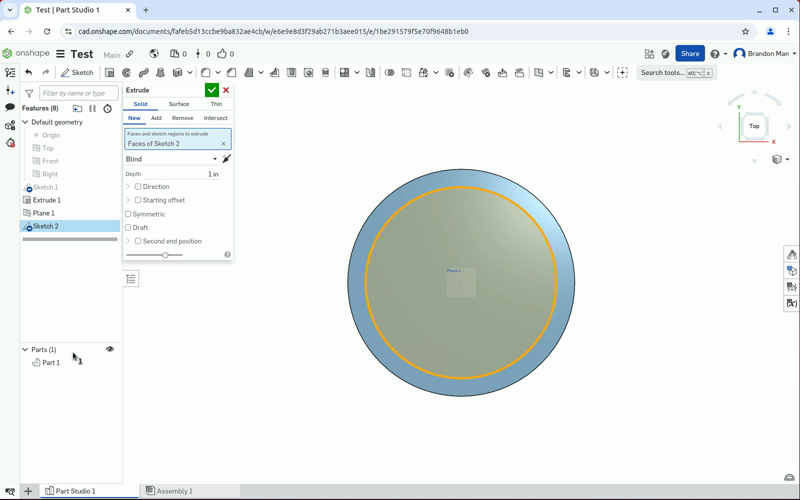
mouse_move(143, 106)
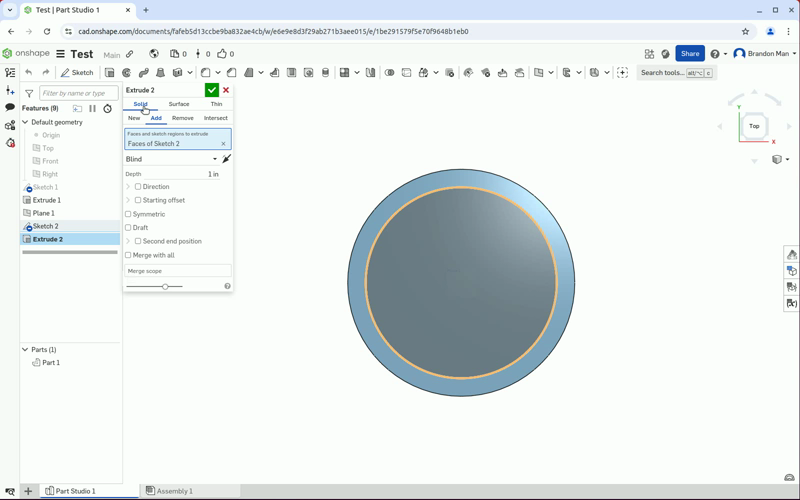
click(143, 106)
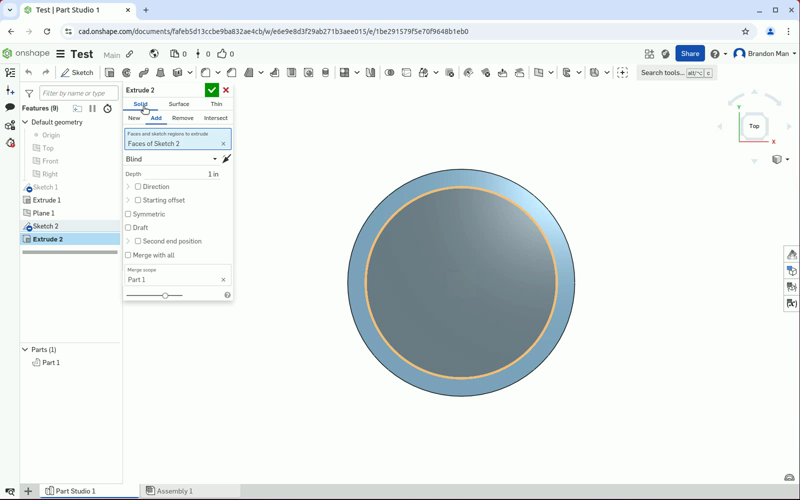
mouse_move(137, 120)
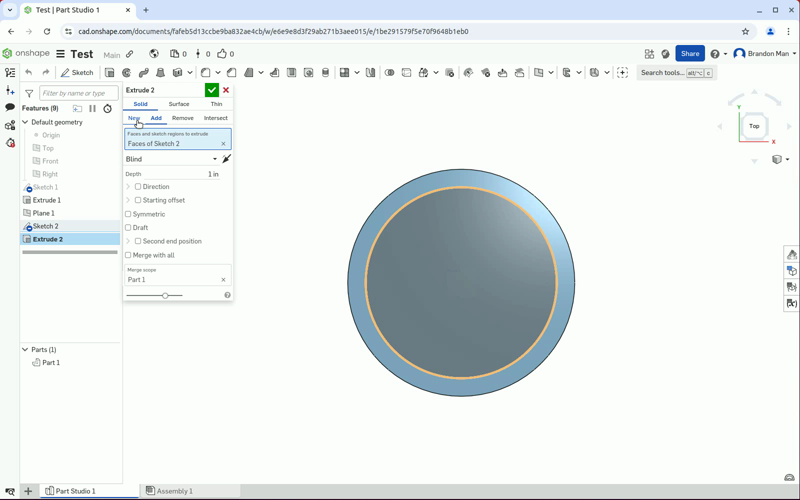
click(137, 120)
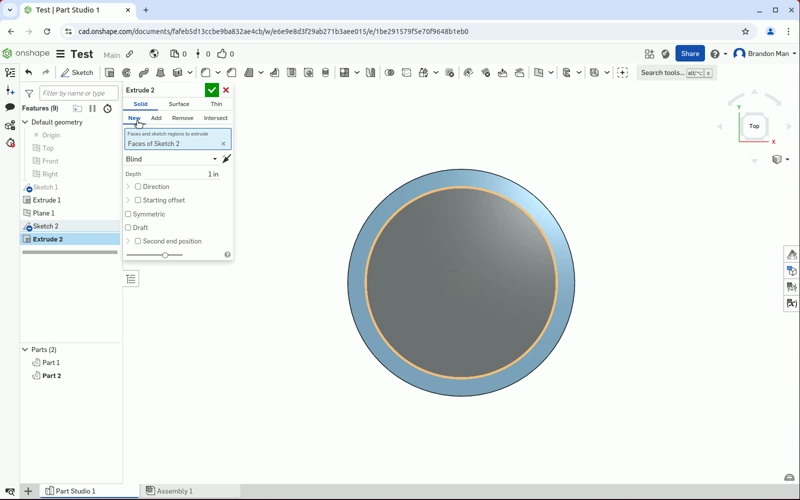
key(tab, 4)
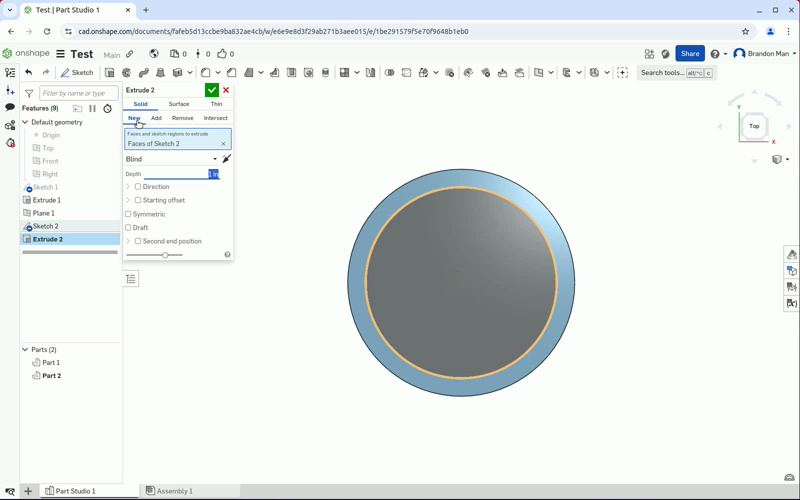
text(4.814)
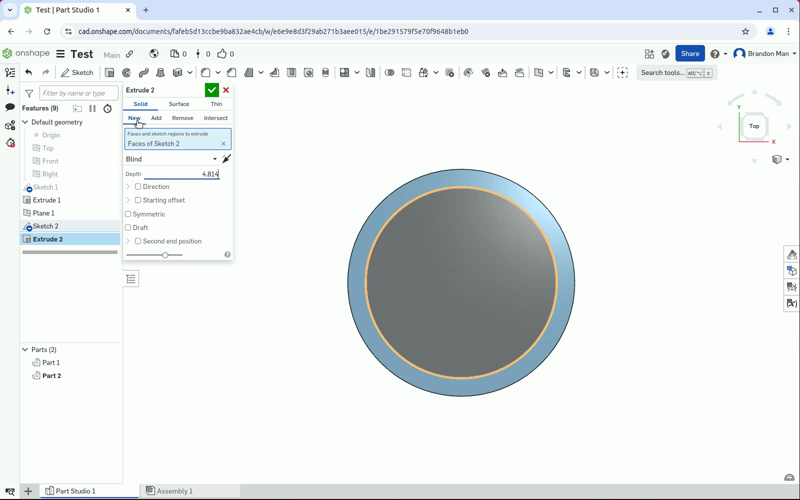
key(enter)
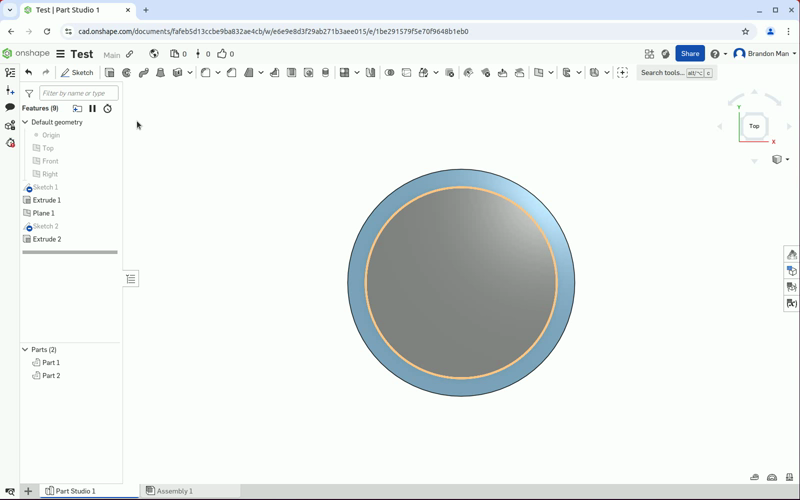
key(shift+h)
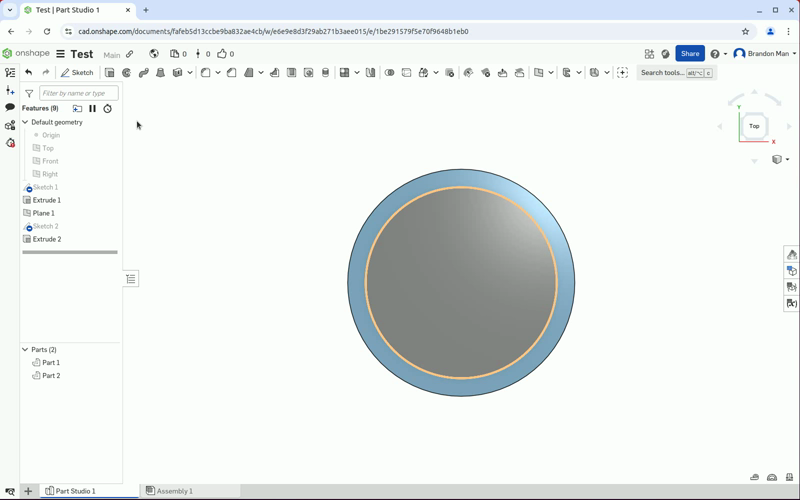
key(shift+h)
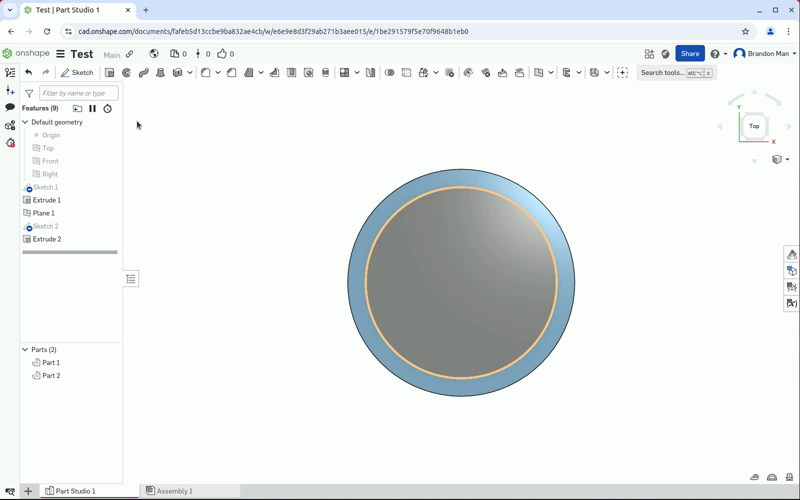
key(shift+7)
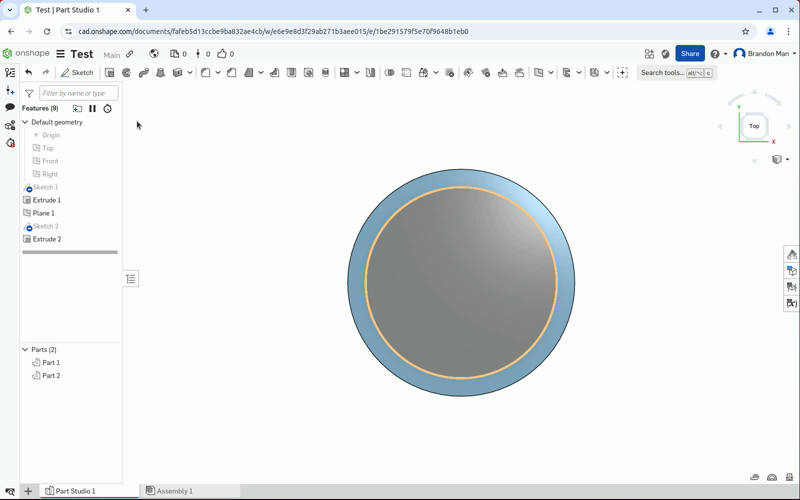
key(up, 3)
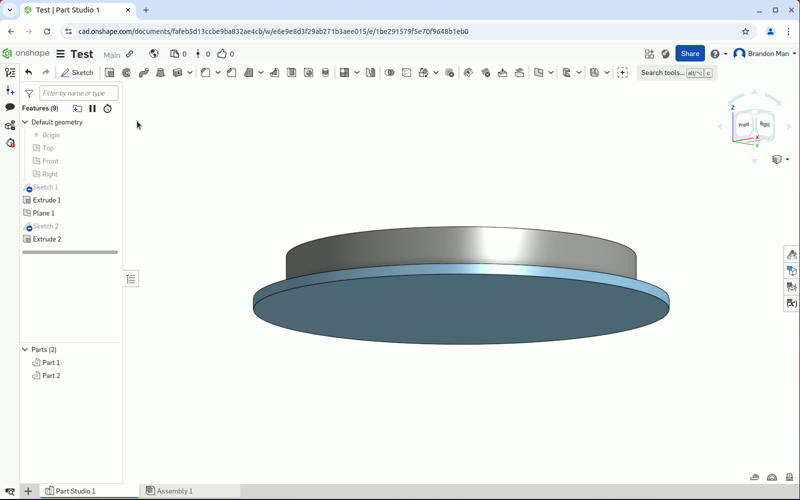
key(left, 3)
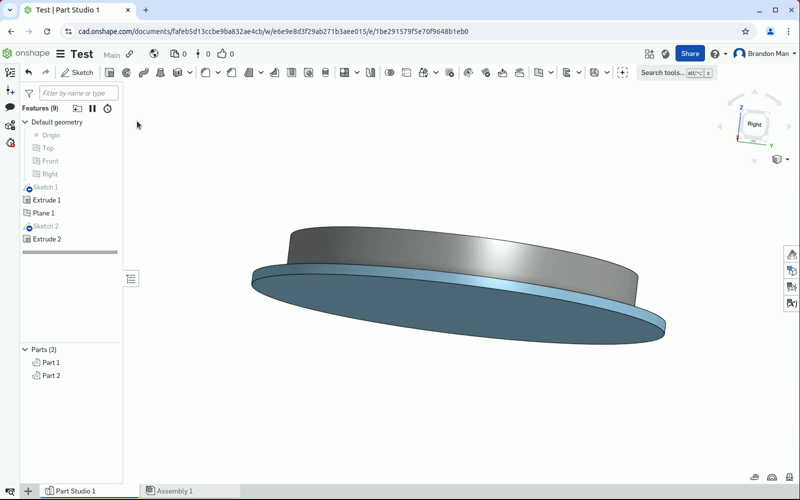
key(right, 3)
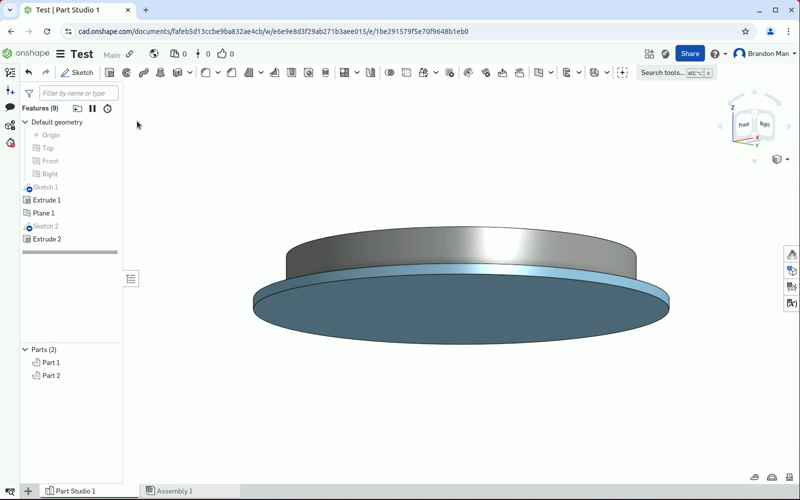
key(down, 3)
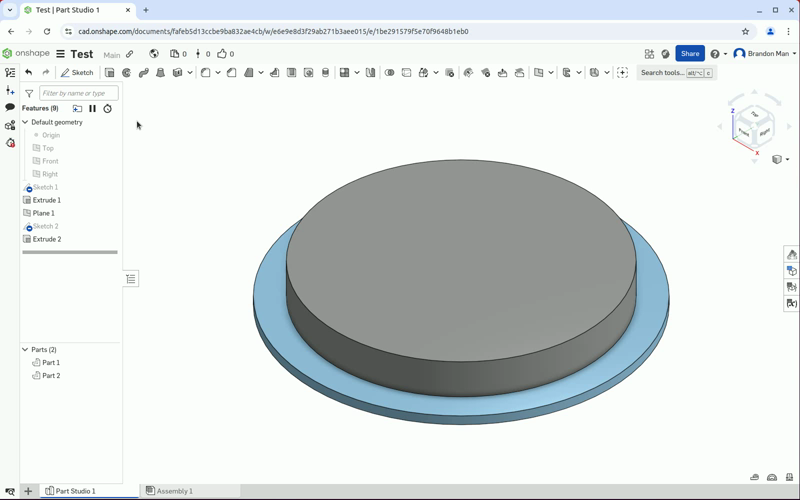
mouse_move(73, 189)
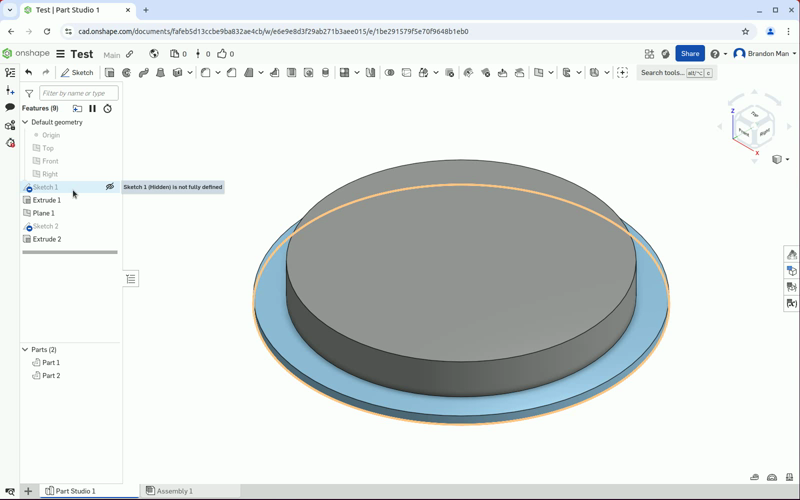
click(73, 189)